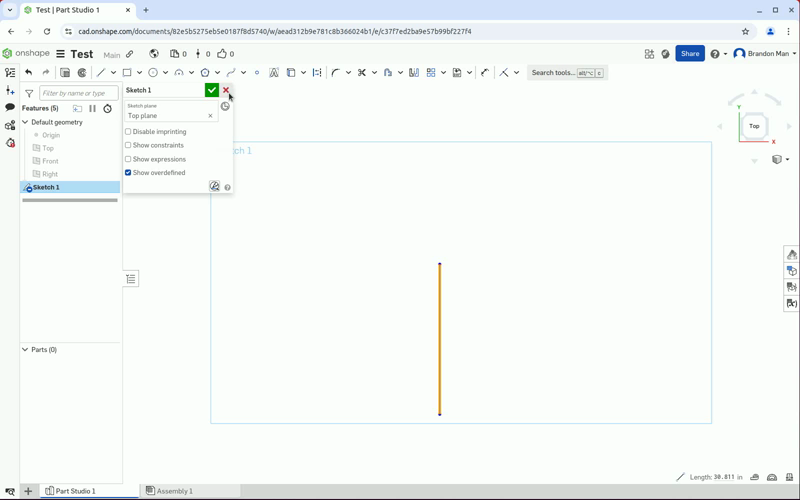
key(shift+h)
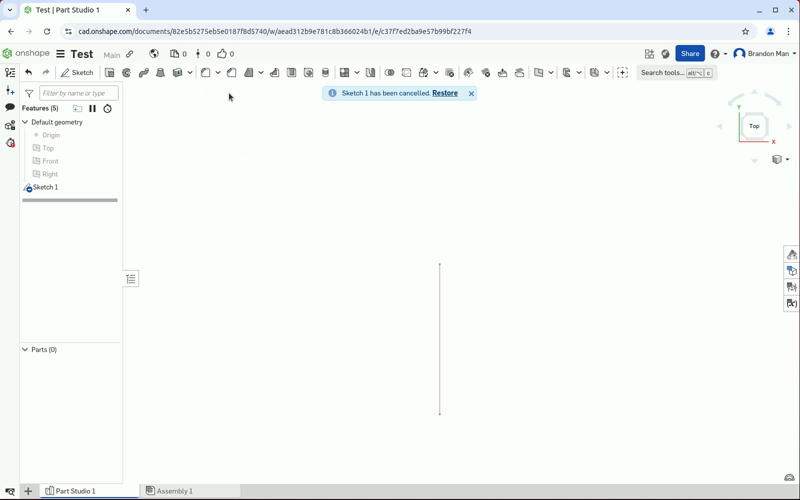
key(shift+s)
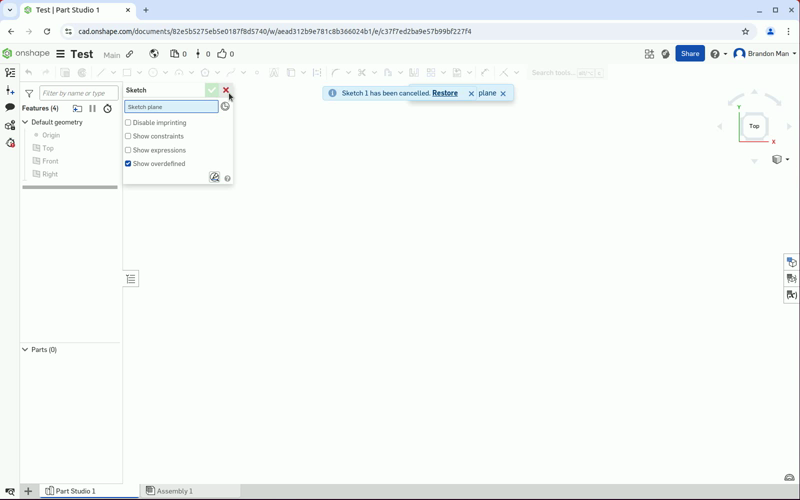
mouse_move(73, 150)
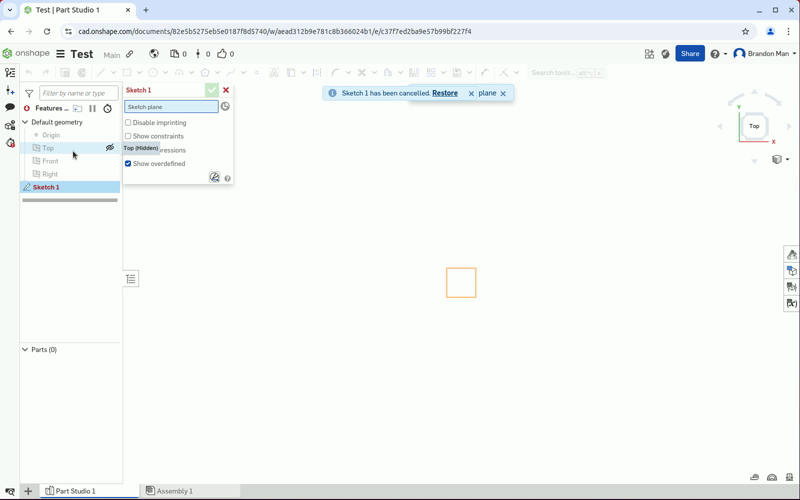
click(73, 150)
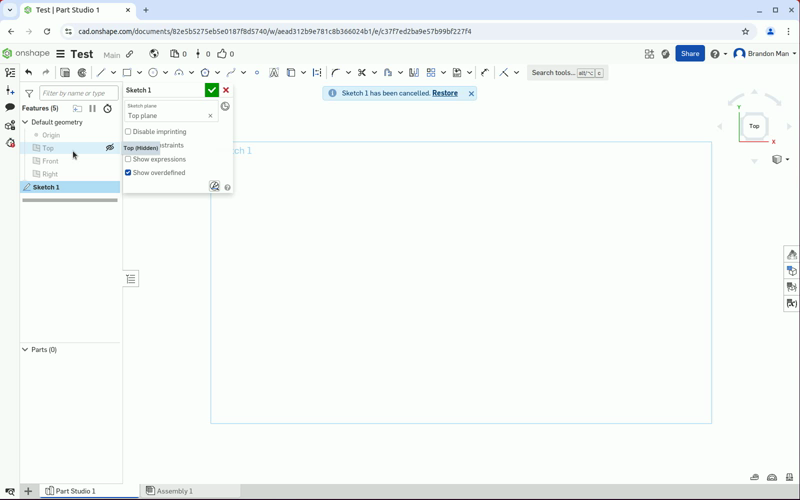
mouse_move(73, 352)
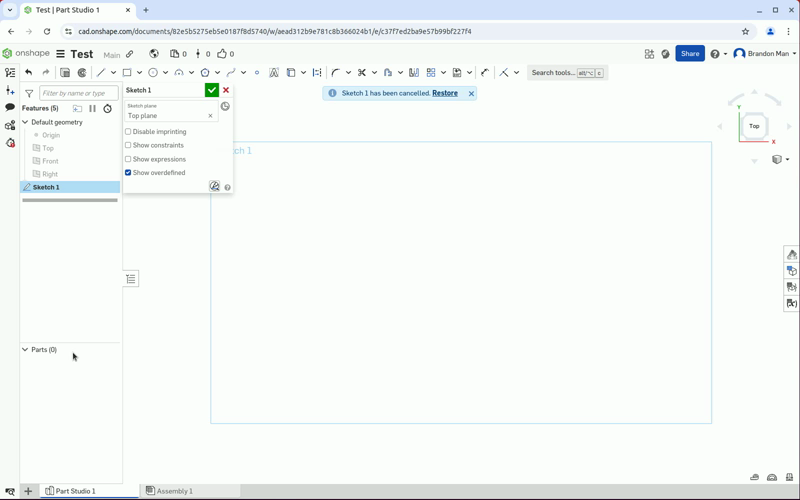
key(y)
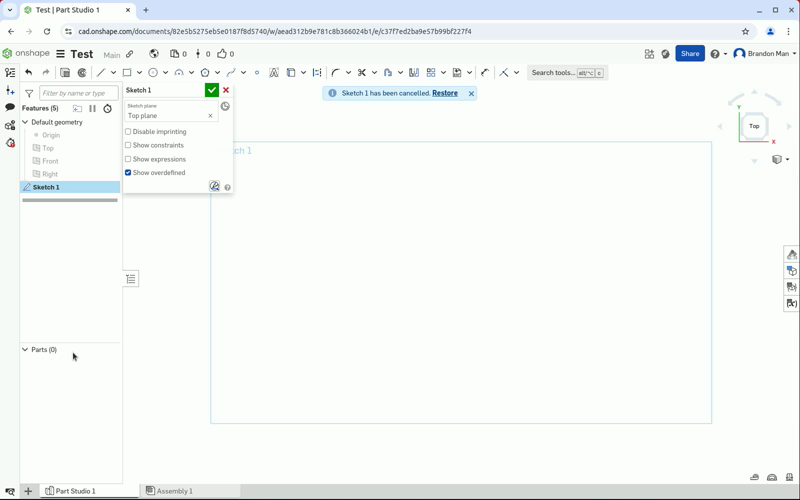
key(c)
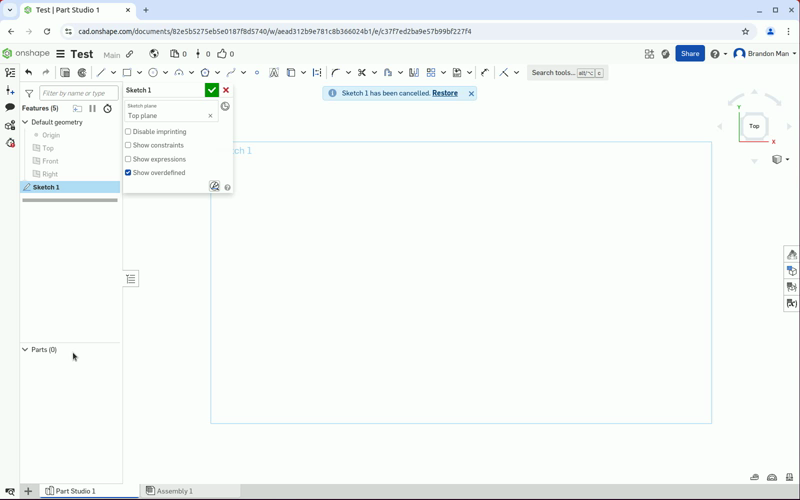
key_down(shift)
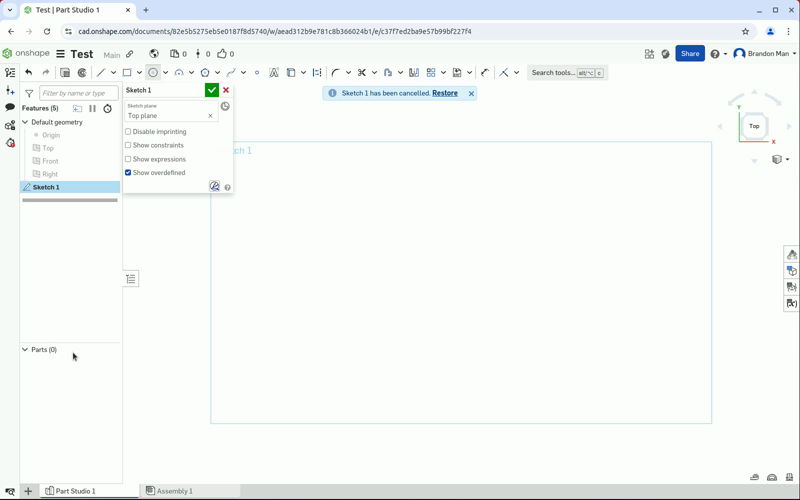
mouse_move(461, 282)
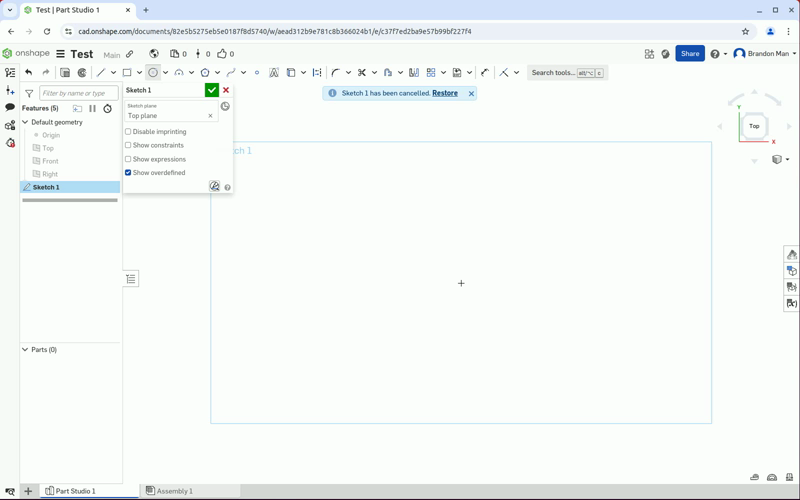
click(461, 282)
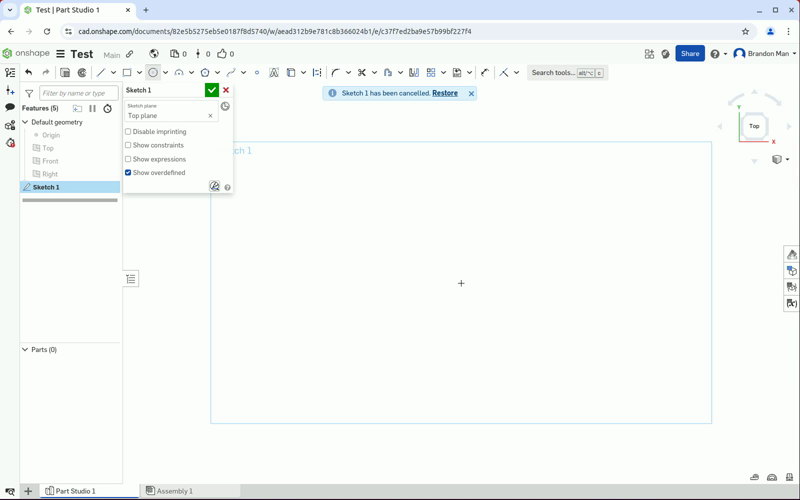
key_up(shift)
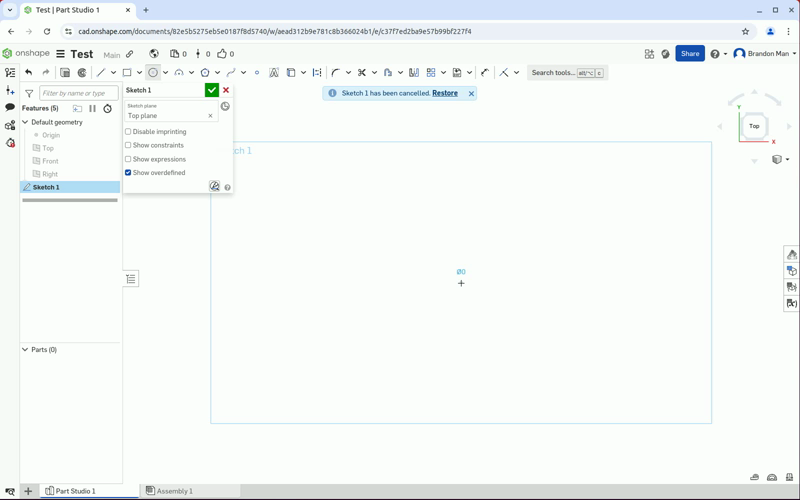
mouse_move(492, 282)
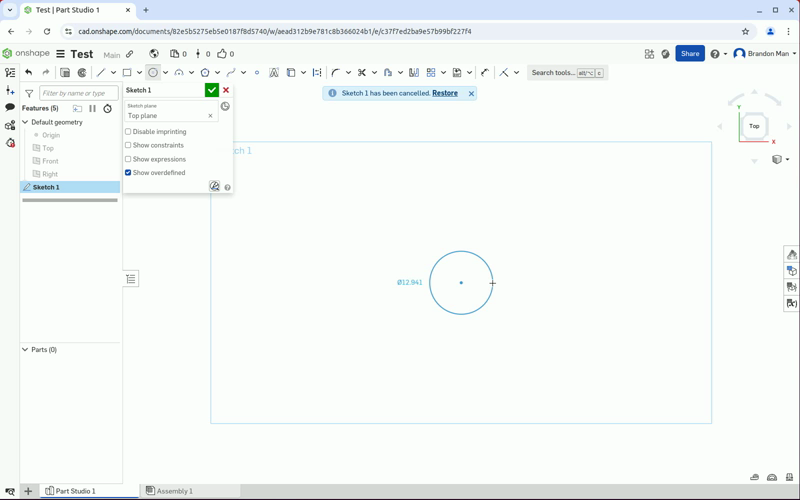
click(492, 282)
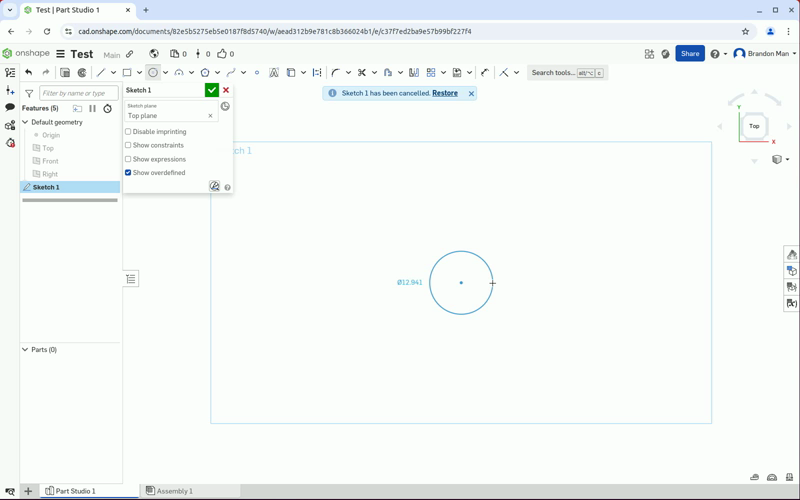
key(esc)
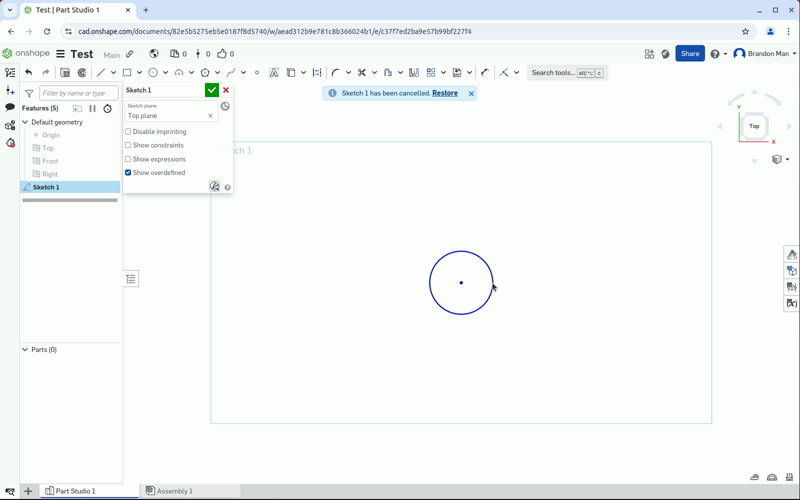
mouse_move(441, 263)
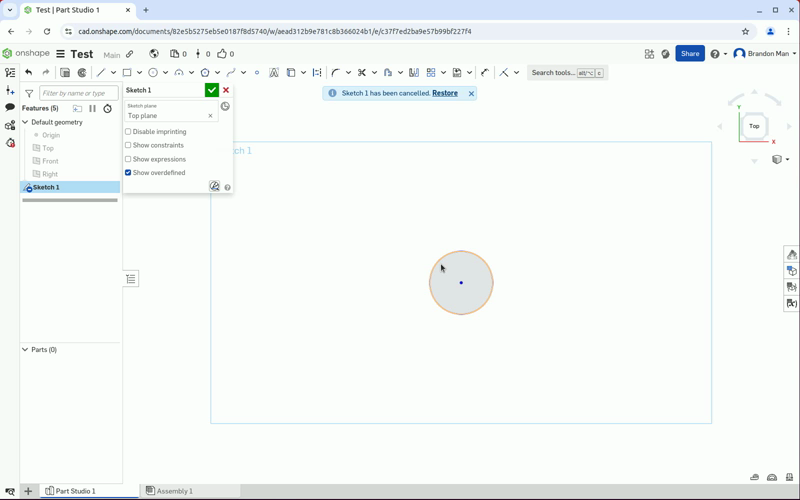
click(441, 263)
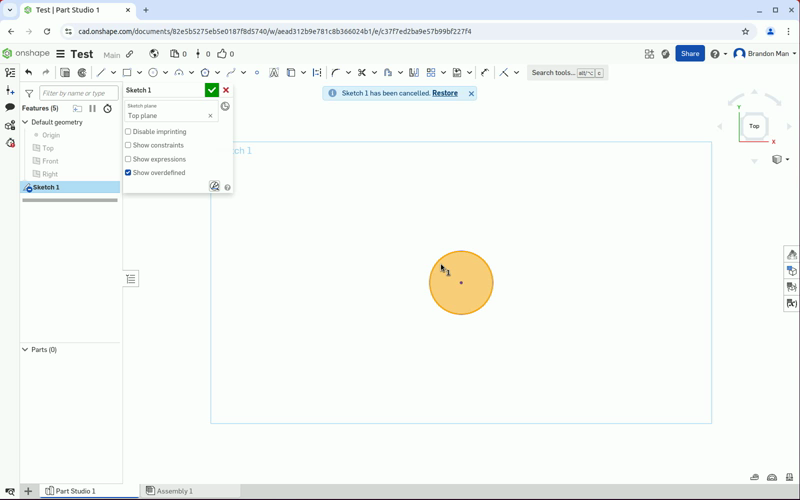
mouse_move(73, 352)
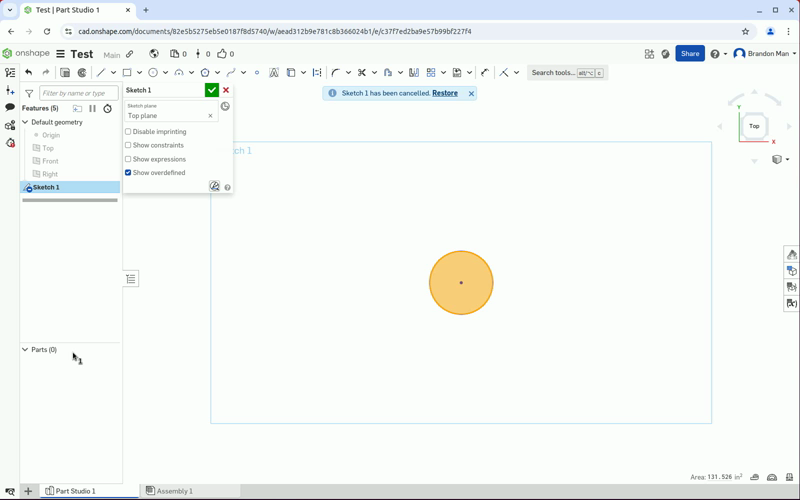
key(shift+y)
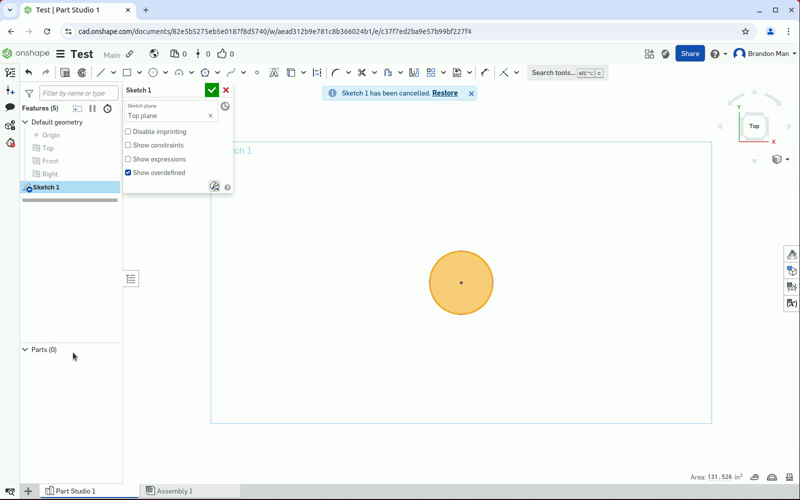
key(shift+e)
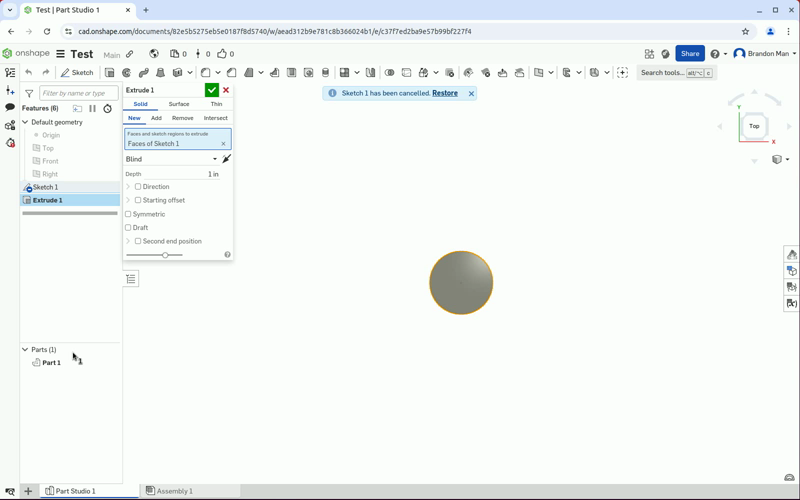
mouse_move(143, 106)
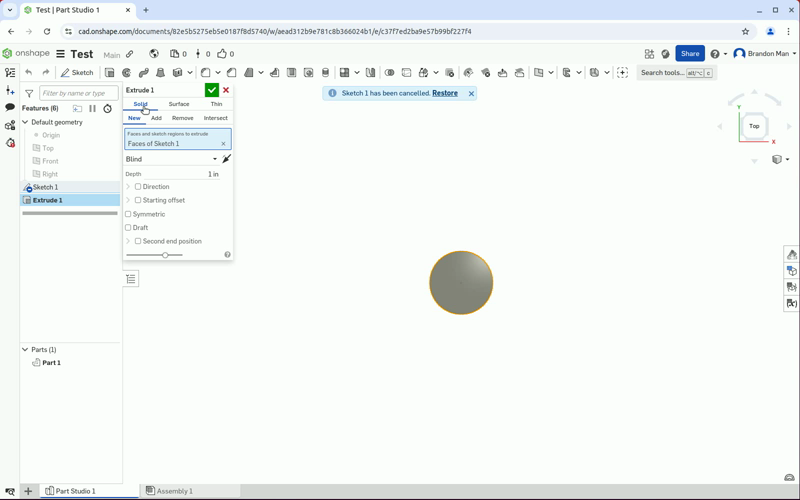
click(143, 106)
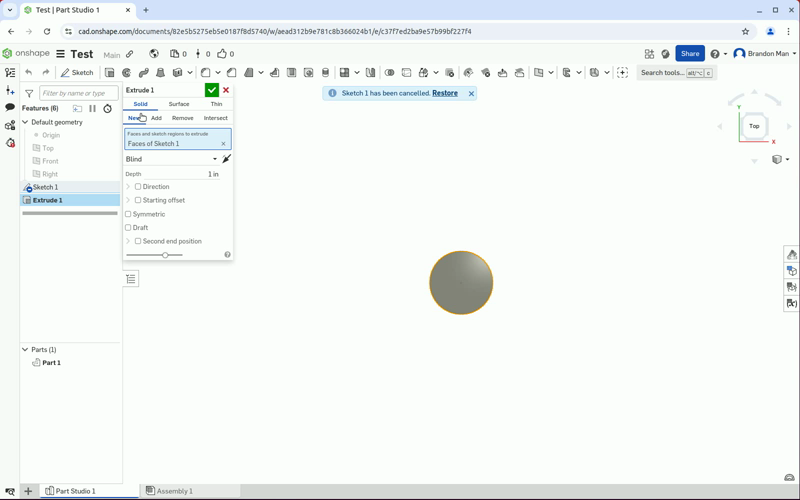
mouse_move(137, 120)
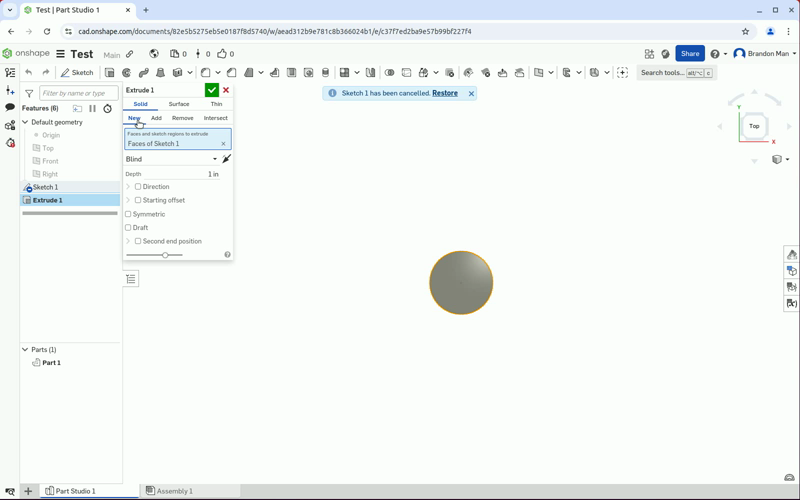
click(137, 120)
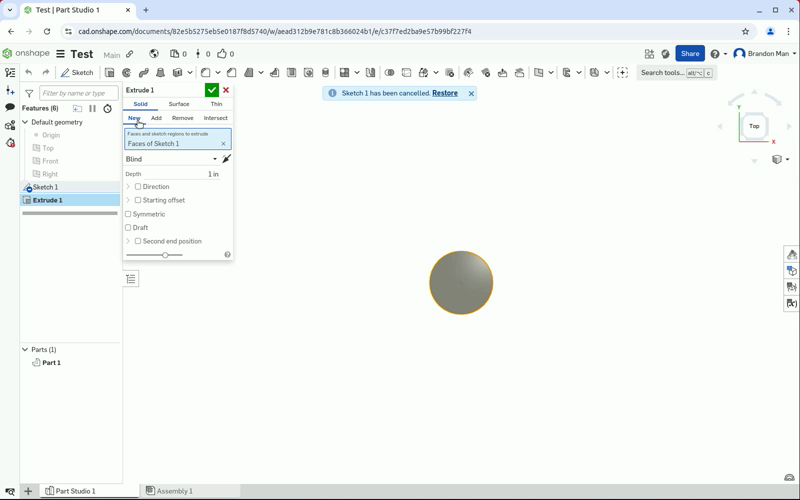
key(tab, 4)
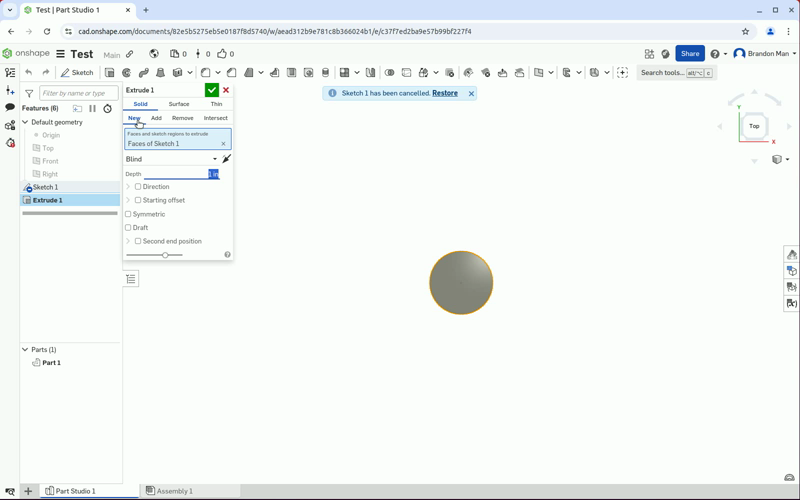
text(23.108)
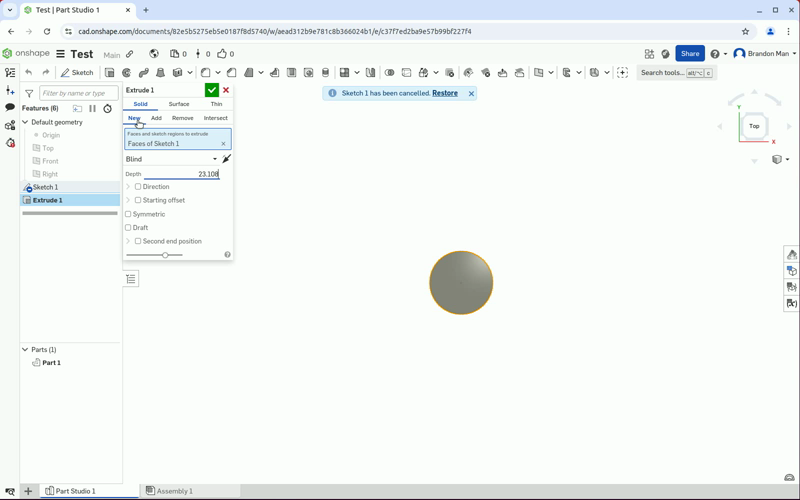
key(enter)
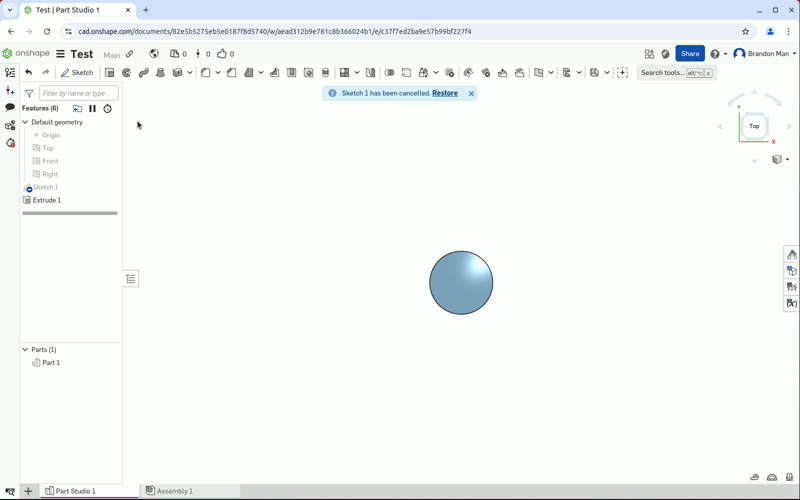
key(shift+h)
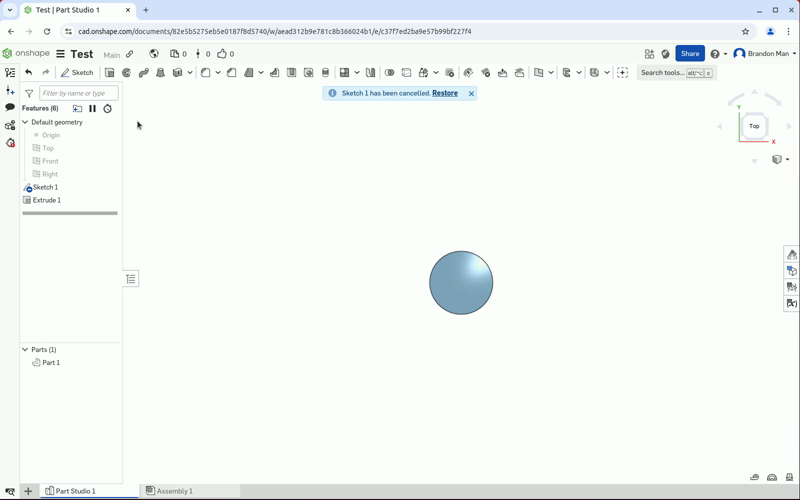
key(shift+h)
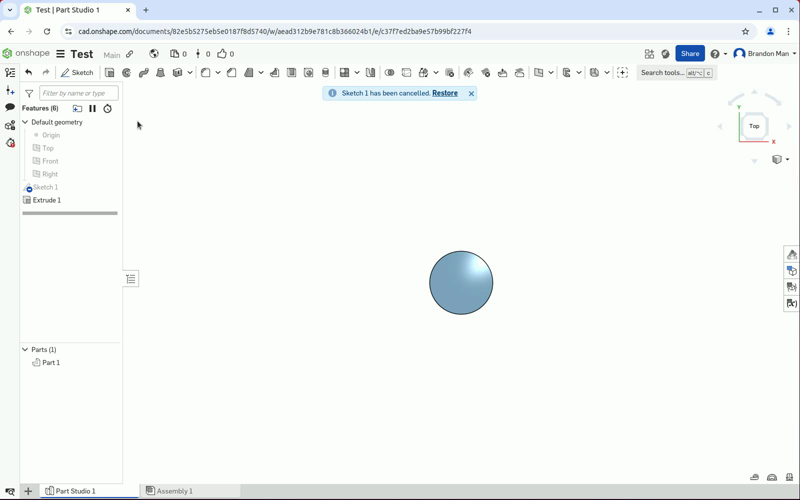
mouse_move(73, 189)
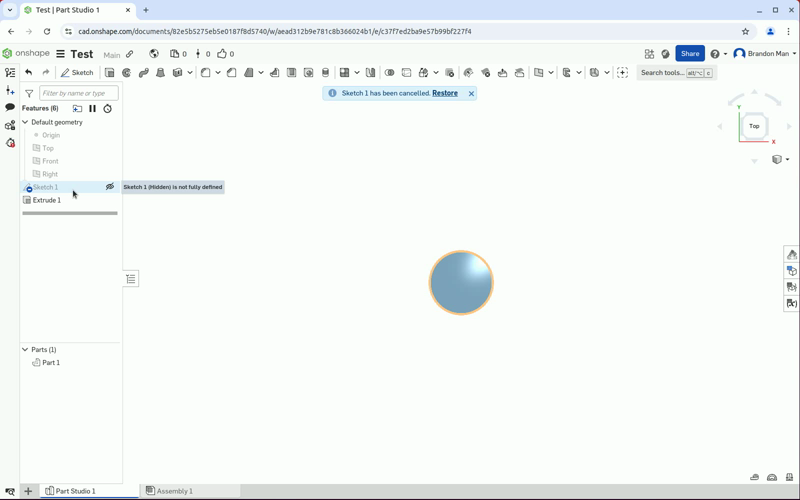
click(73, 189)
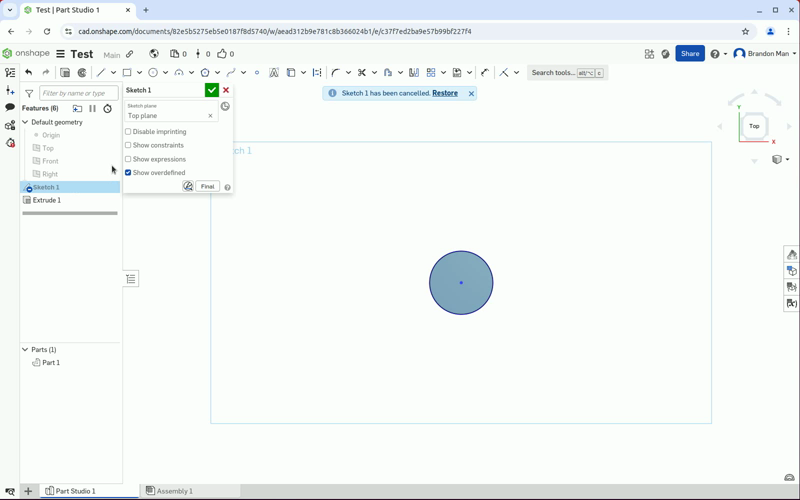
mouse_move(229, 92)
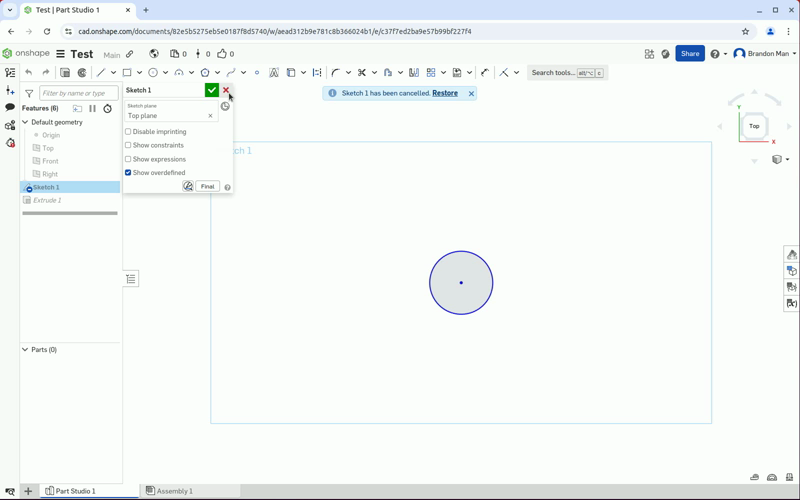
click(229, 92)
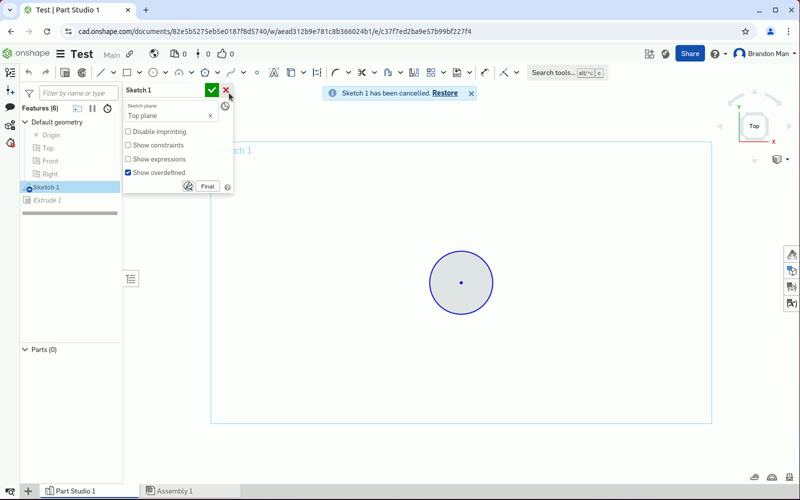
key(shift+s)
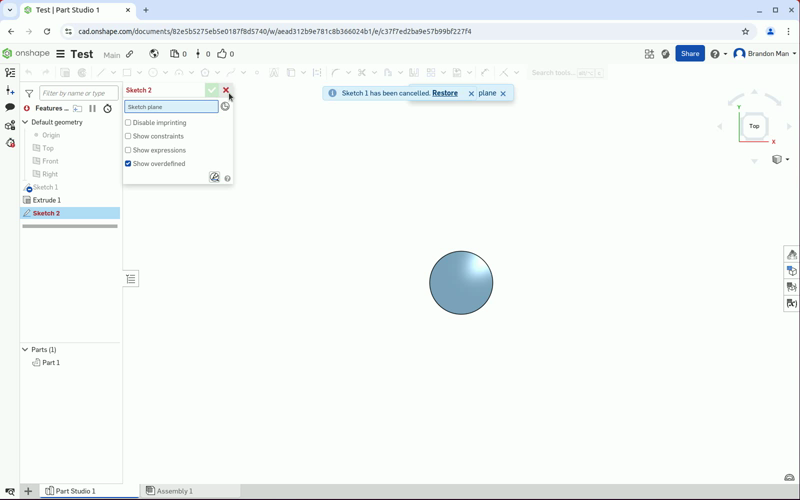
mouse_move(73, 150)
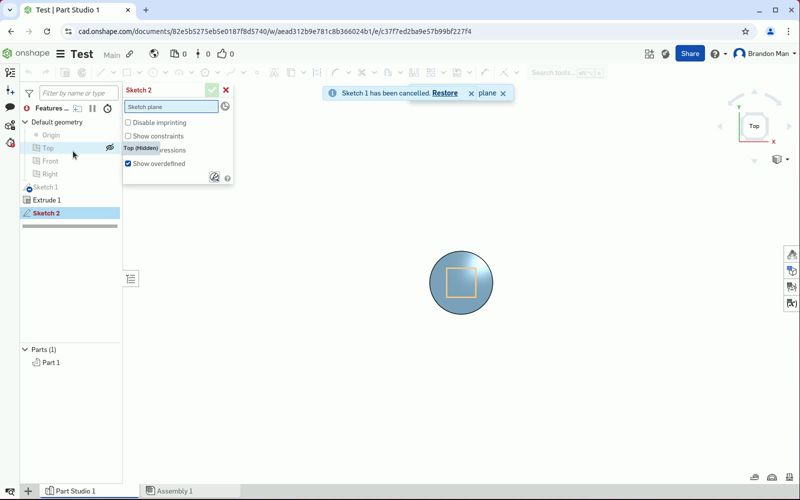
click(73, 150)
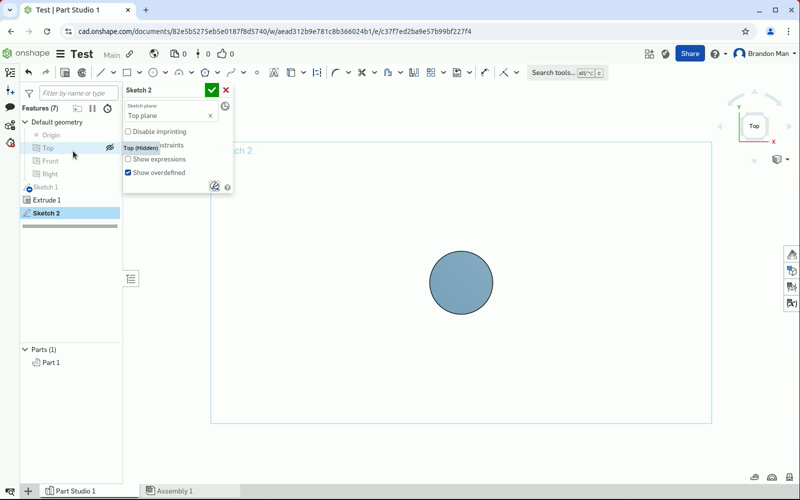
mouse_move(73, 352)
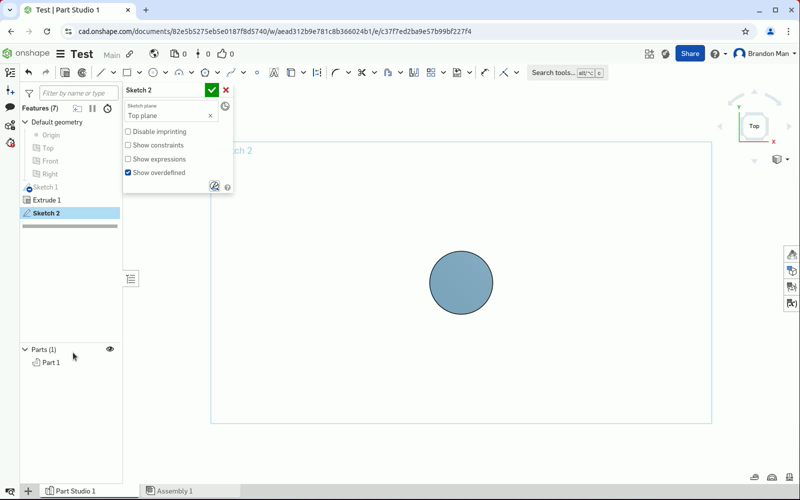
key(y)
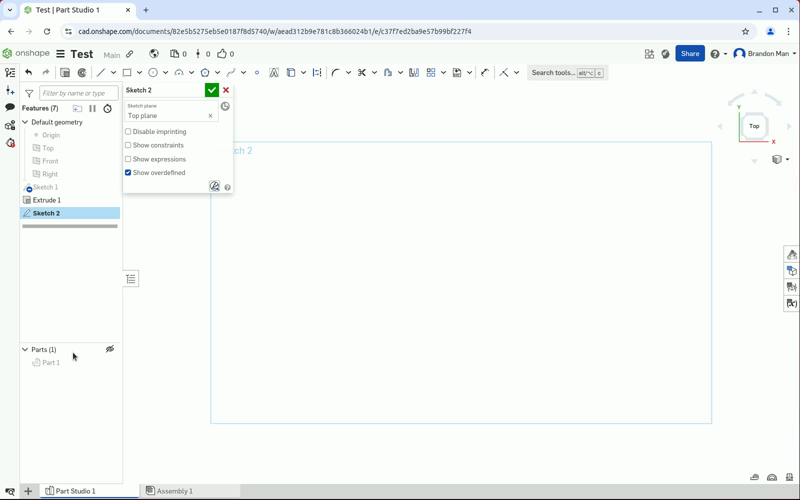
key(c)
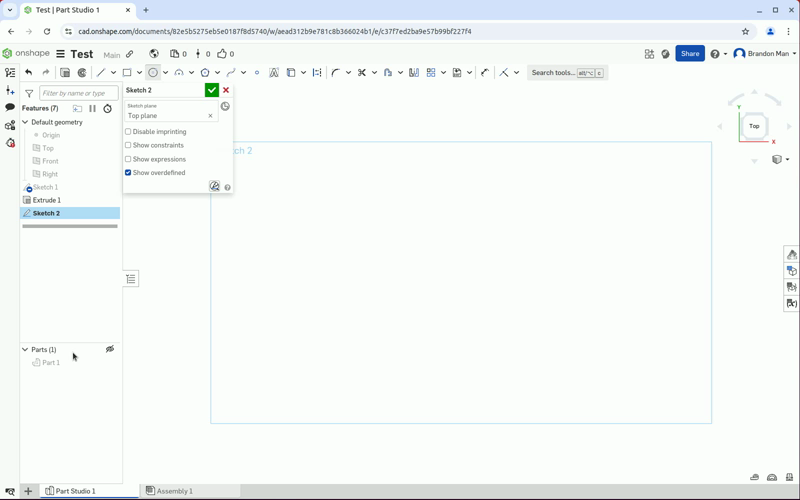
key_down(shift)
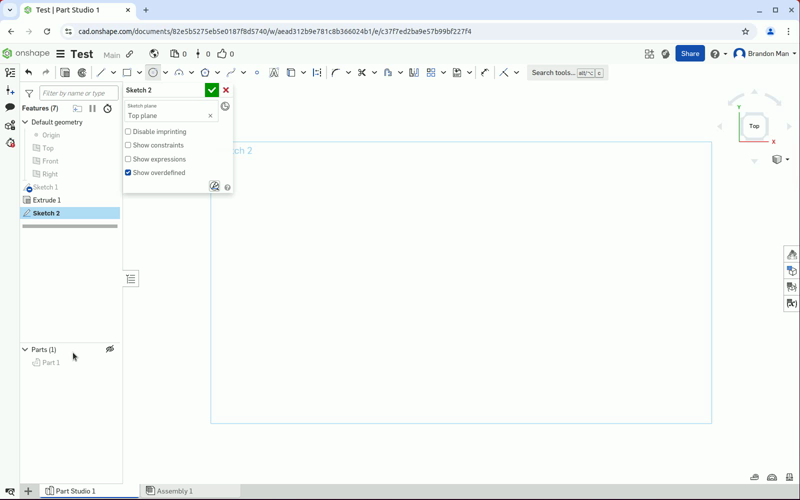
mouse_move(460, 282)
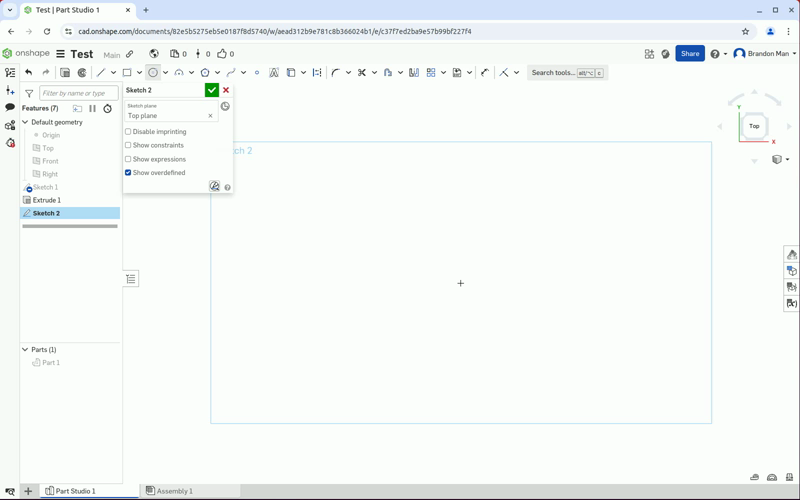
click(460, 282)
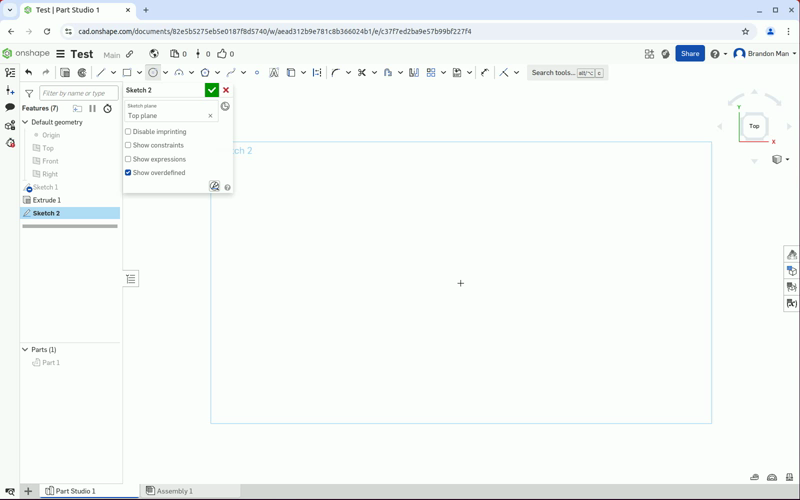
key_up(shift)
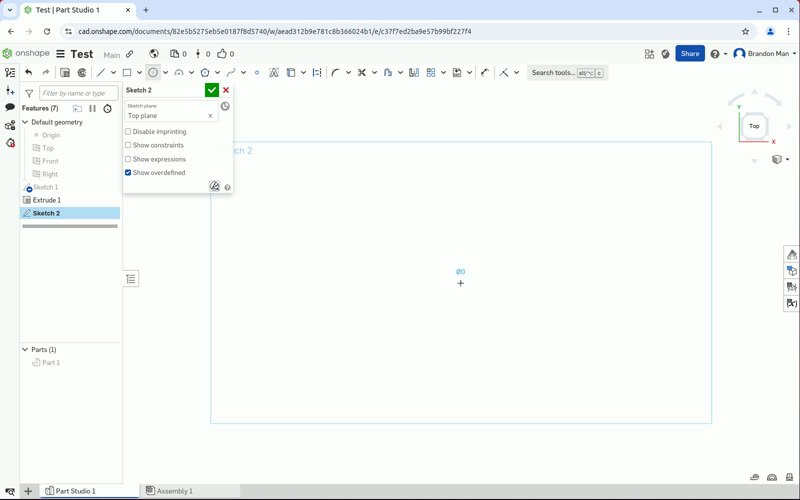
mouse_move(512, 282)
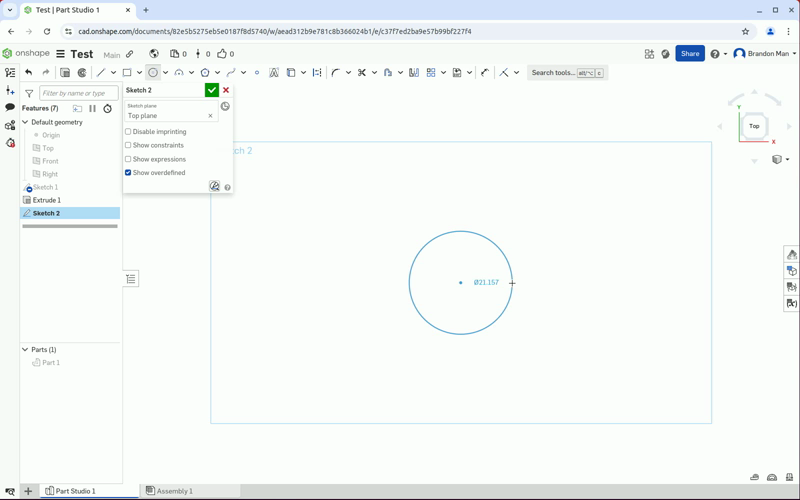
click(512, 282)
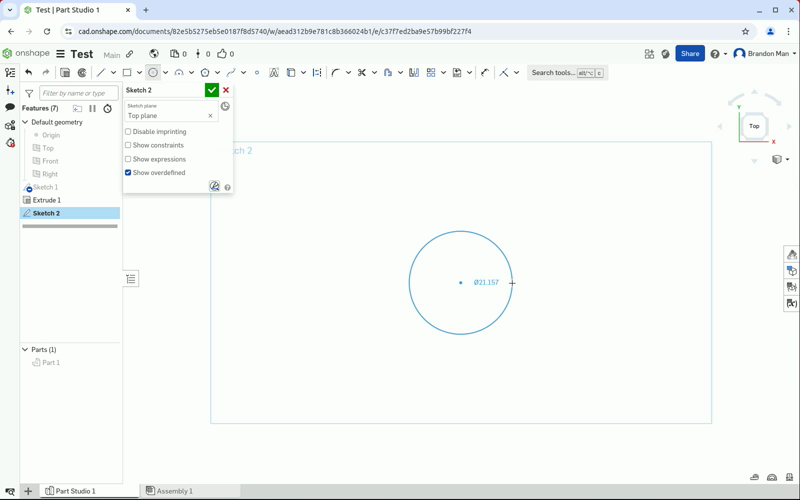
key(esc)
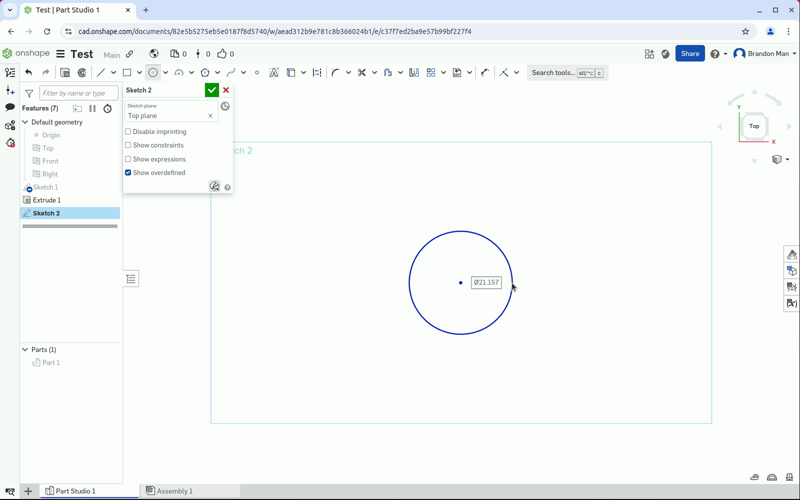
key(c)
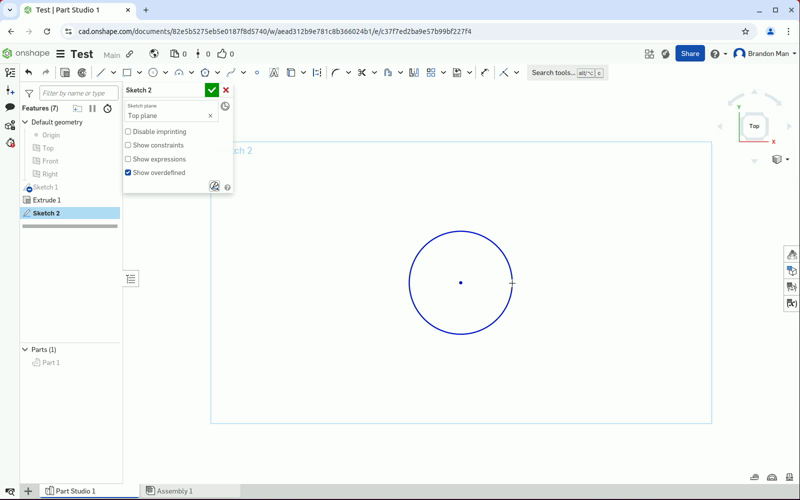
key_down(shift)
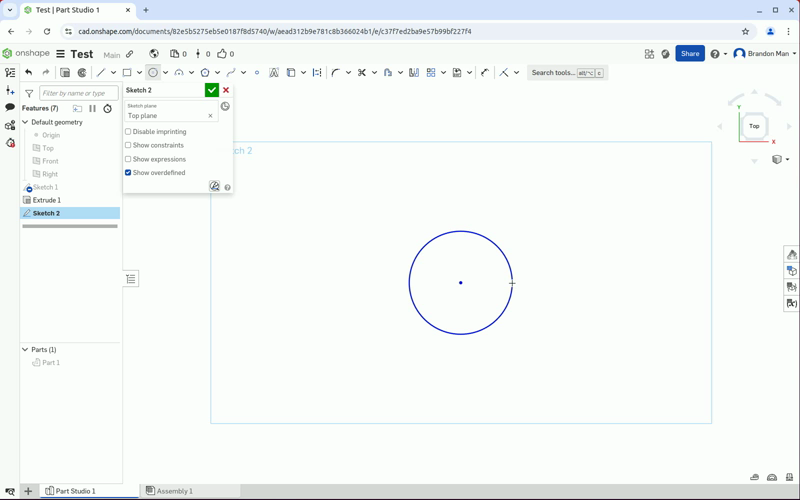
mouse_move(460, 282)
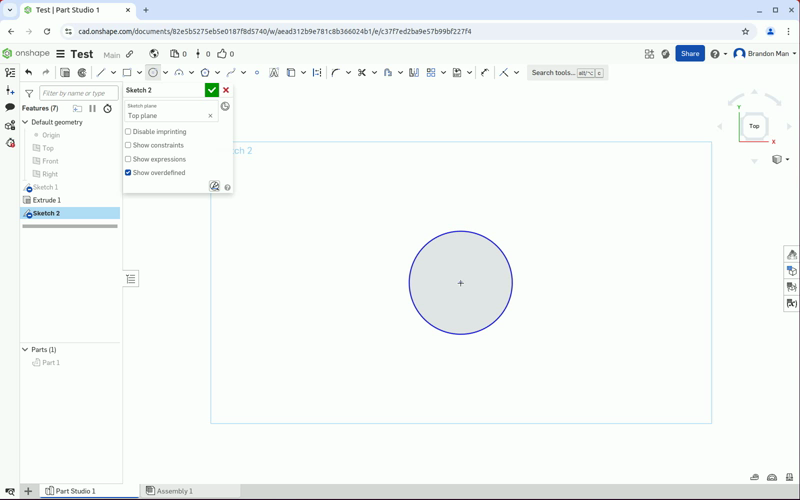
click(460, 282)
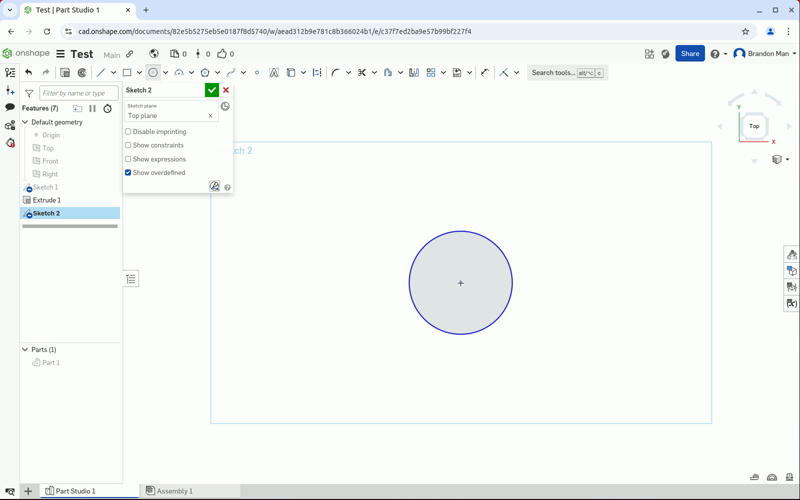
key_up(shift)
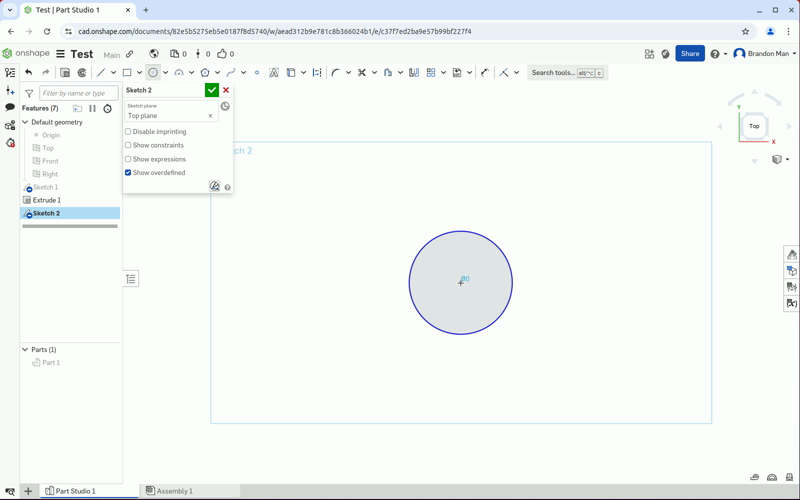
mouse_move(490, 282)
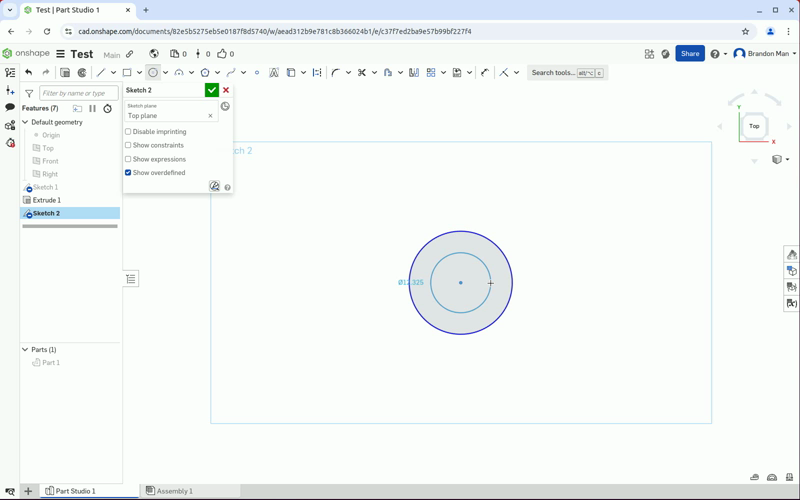
click(490, 282)
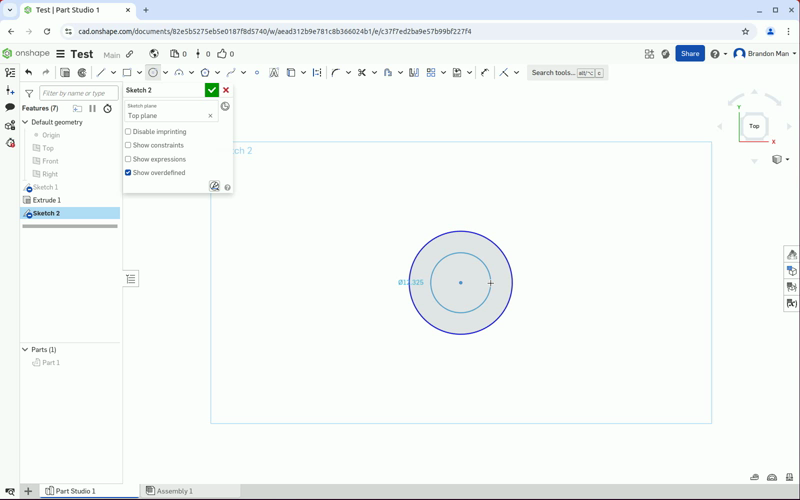
key(esc)
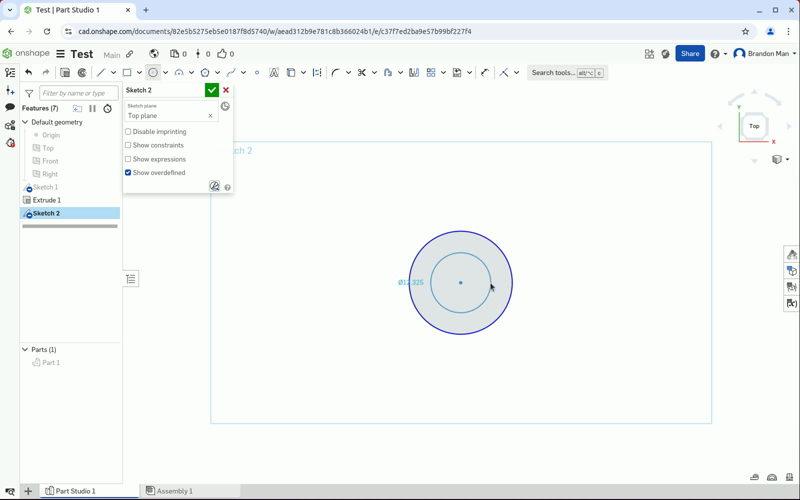
mouse_move(471, 241)
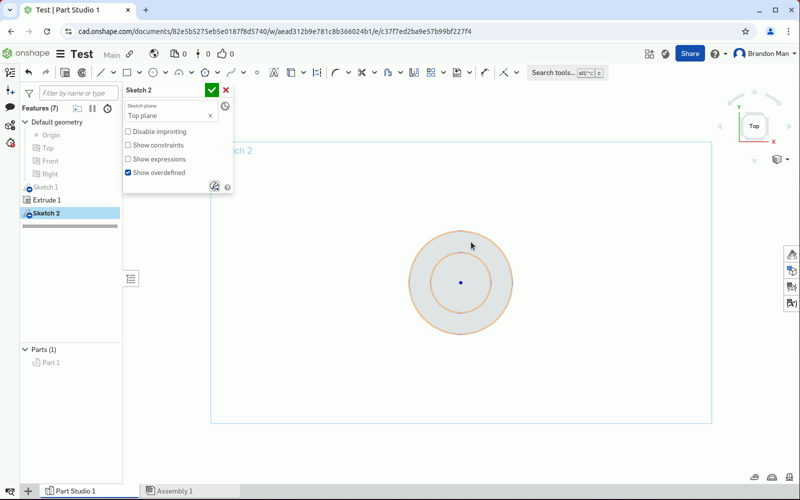
click(471, 241)
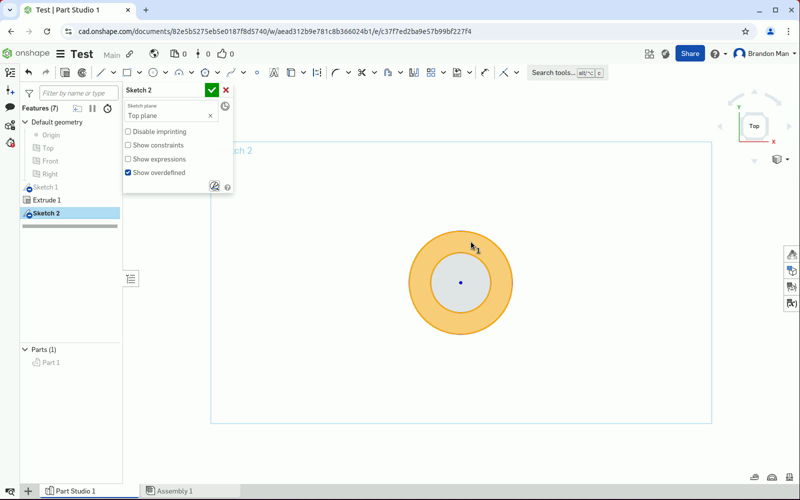
mouse_move(73, 352)
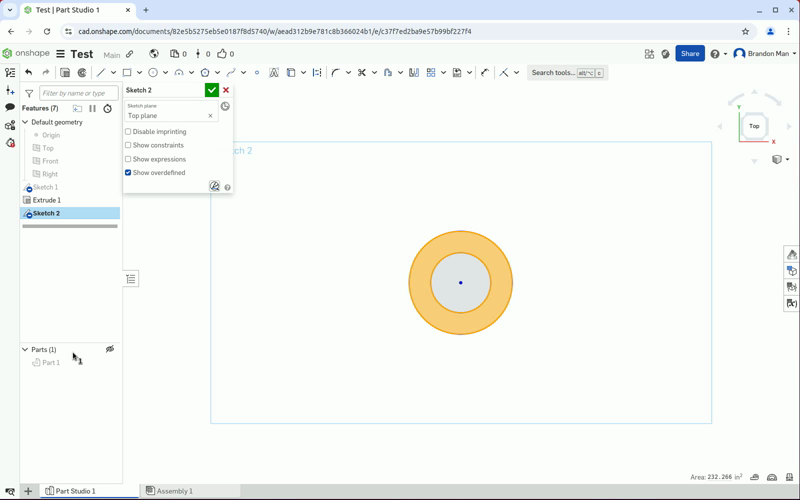
key(shift+y)
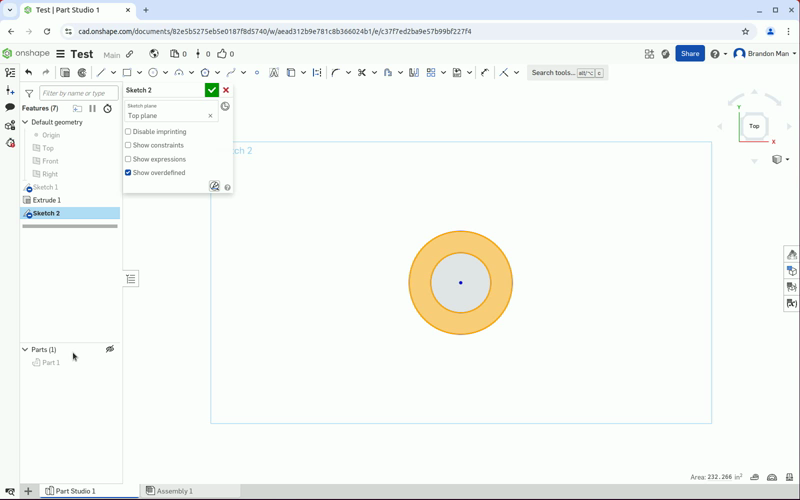
key(shift+e)
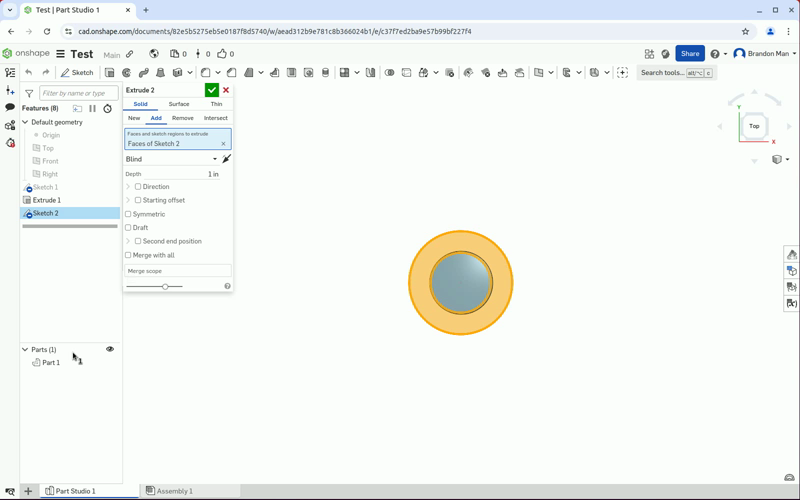
mouse_move(143, 106)
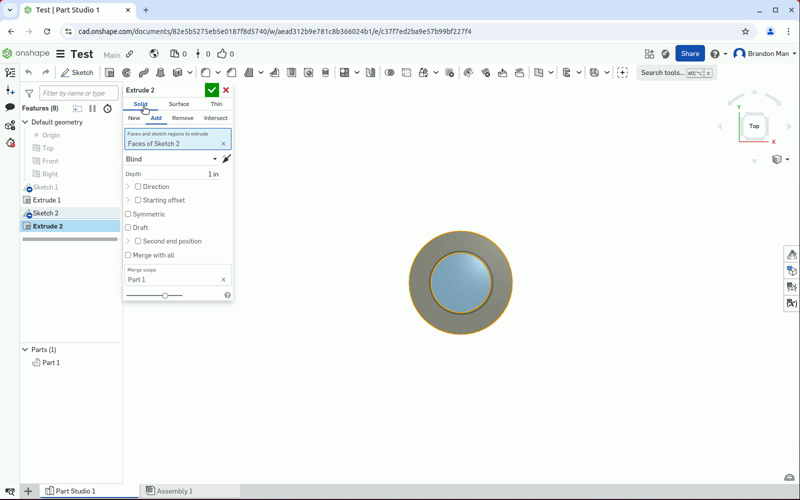
click(143, 106)
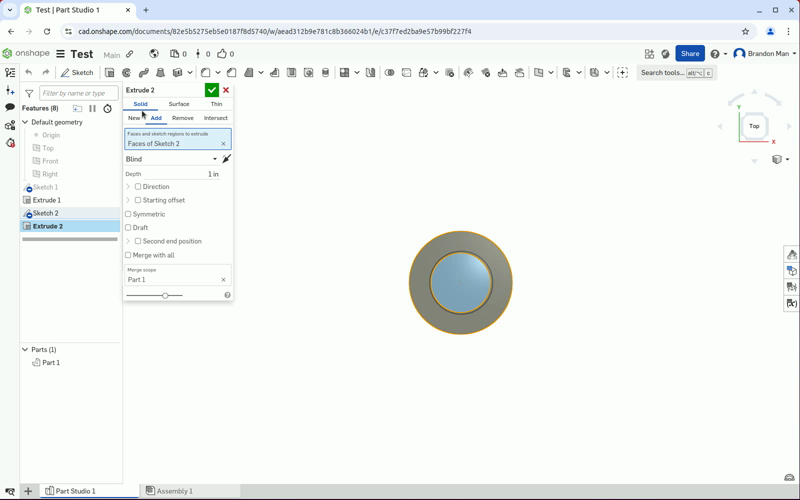
mouse_move(137, 120)
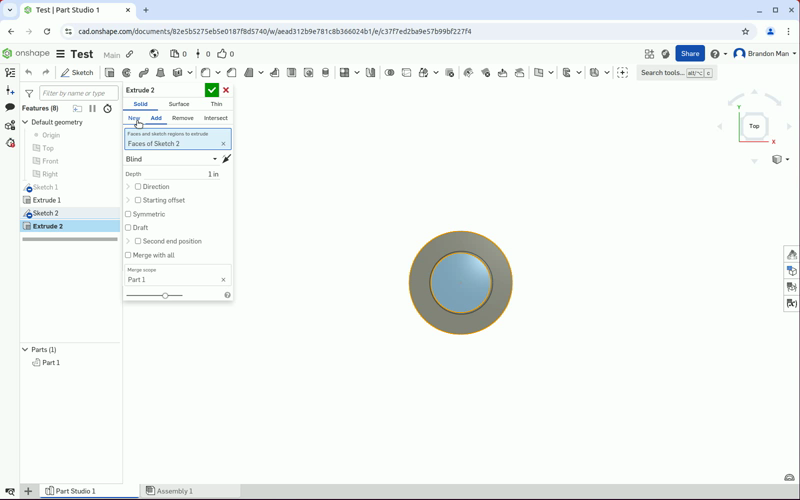
click(137, 120)
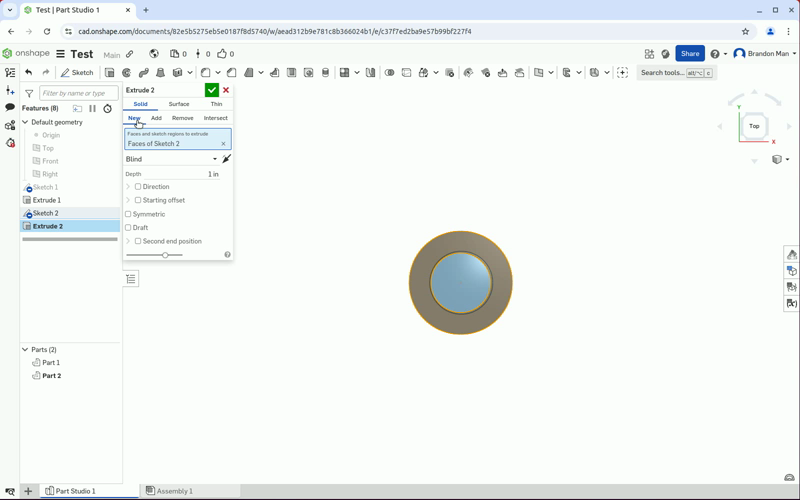
key(tab, 4)
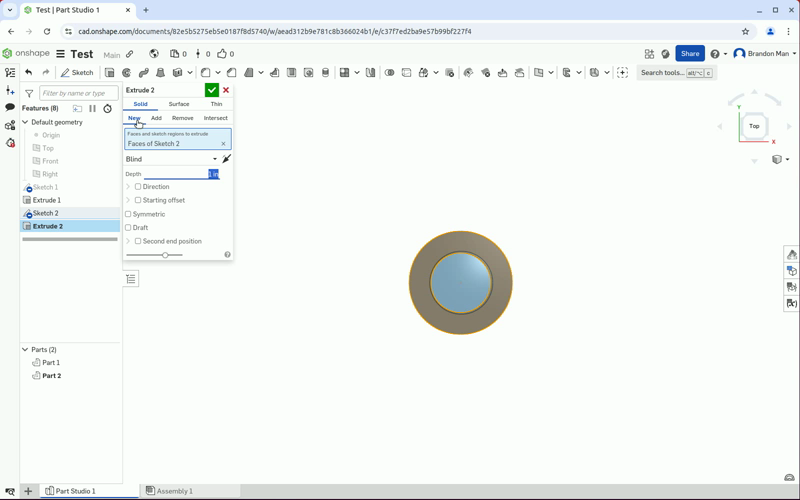
text(4.092)
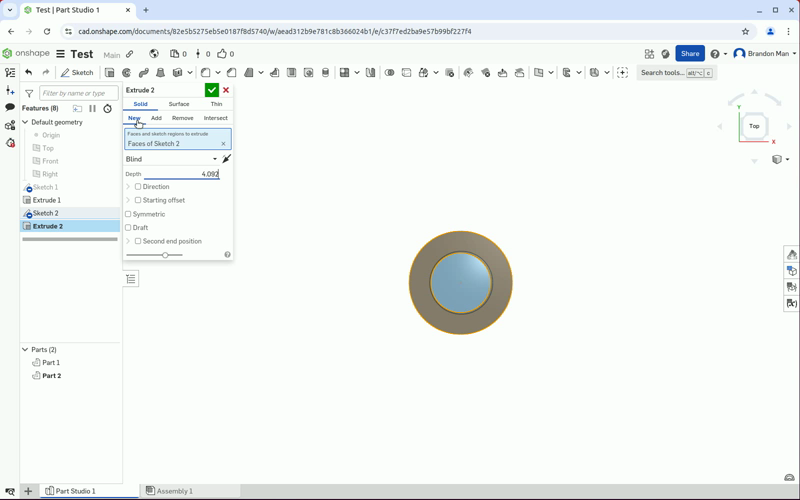
key(enter)
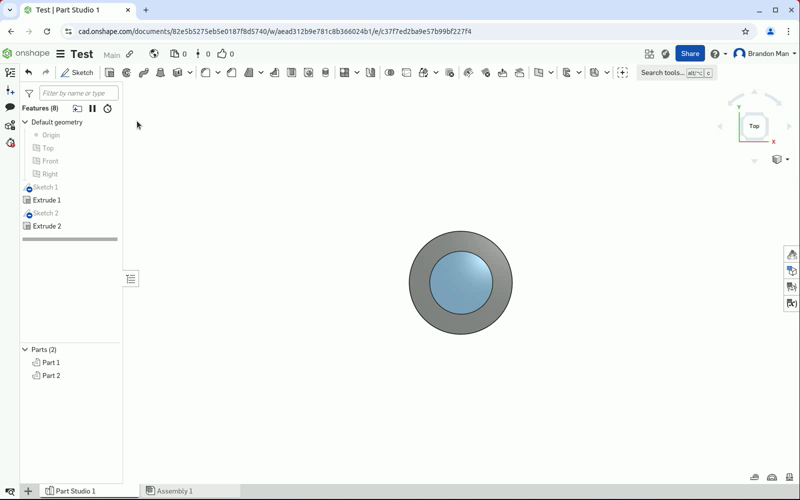
key(shift+h)
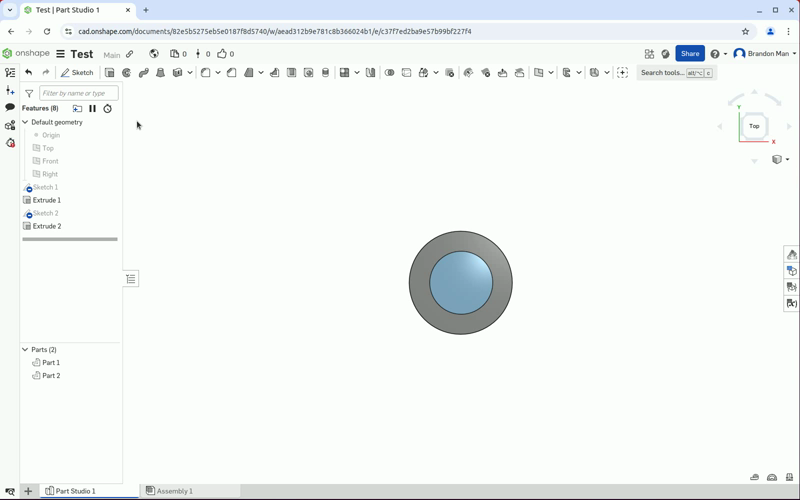
key(shift+h)
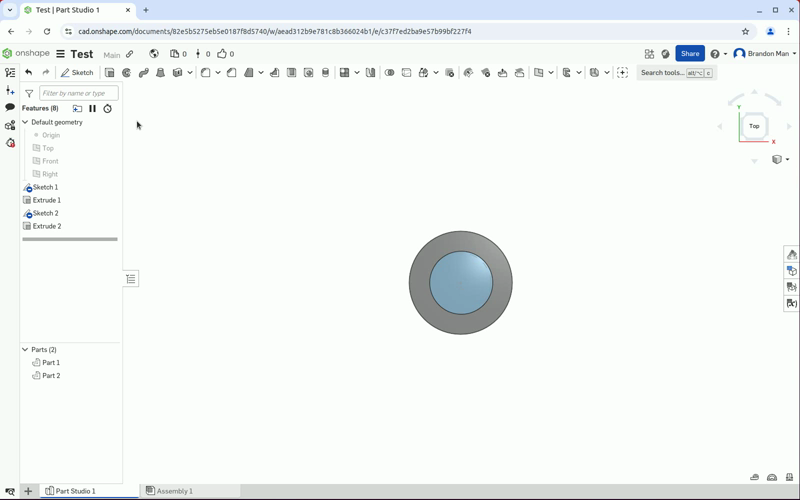
key(shift+7)
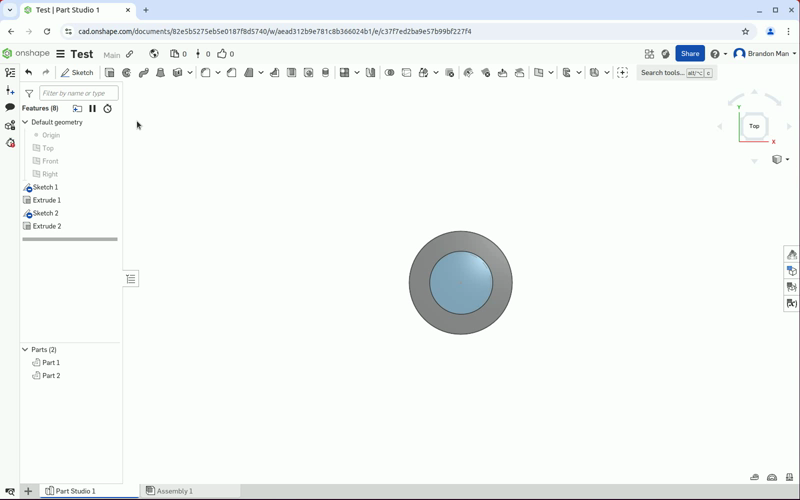
key(up, 3)
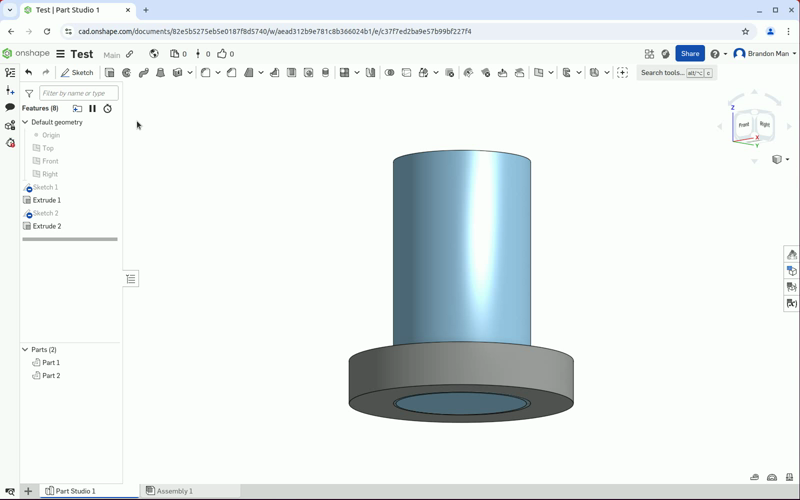
key(left, 3)
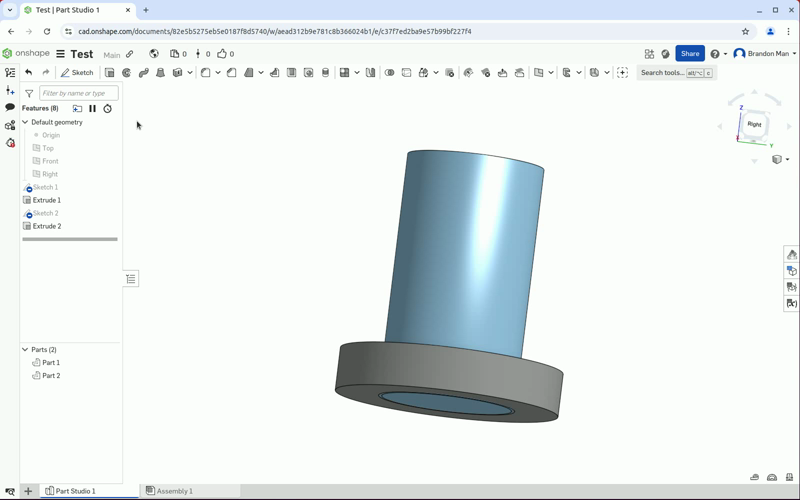
key(right, 3)
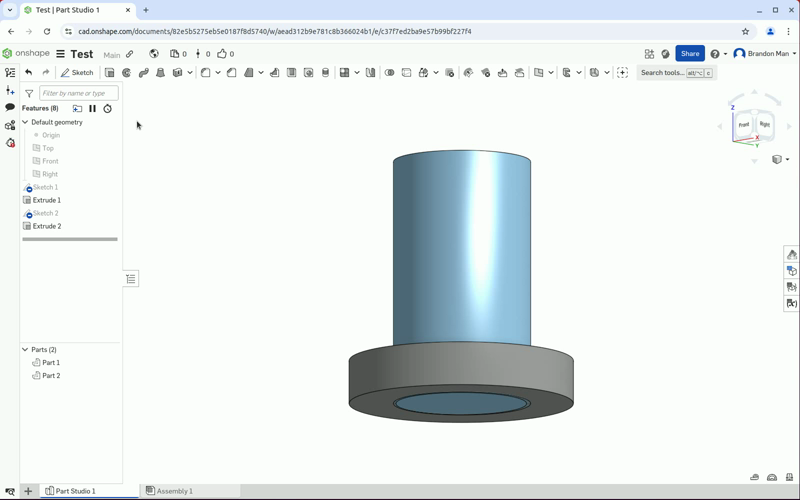
key(down, 3)
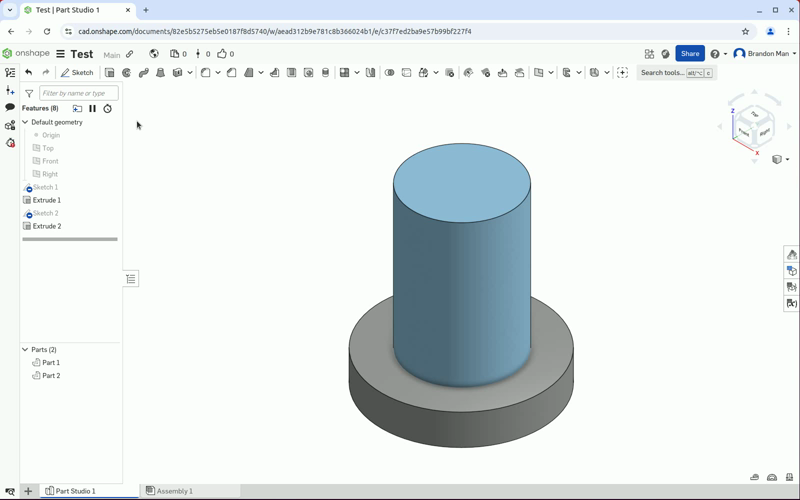
mouse_move(73, 189)
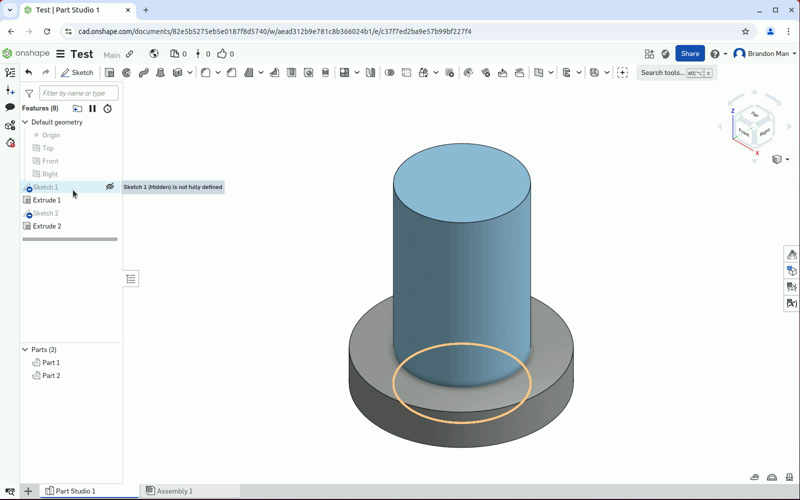
click(73, 189)